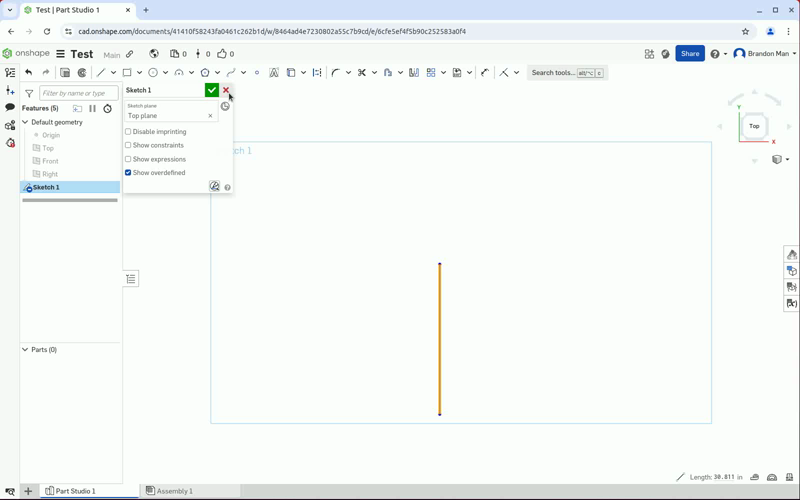
key(shift+h)
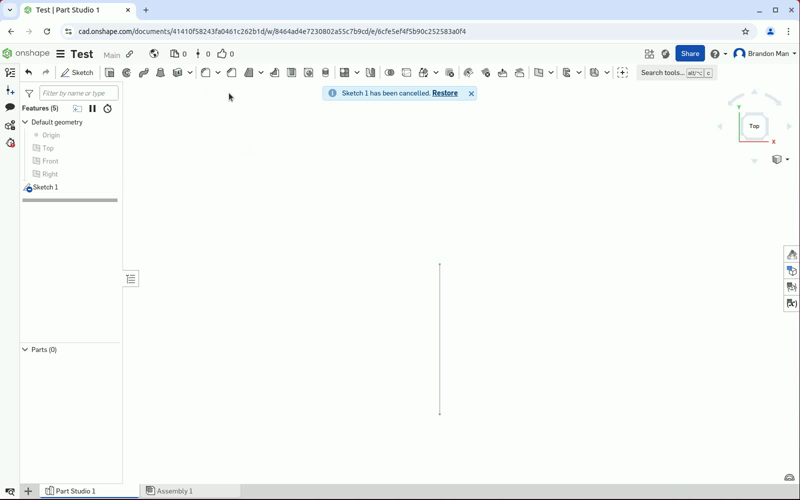
key(shift+s)
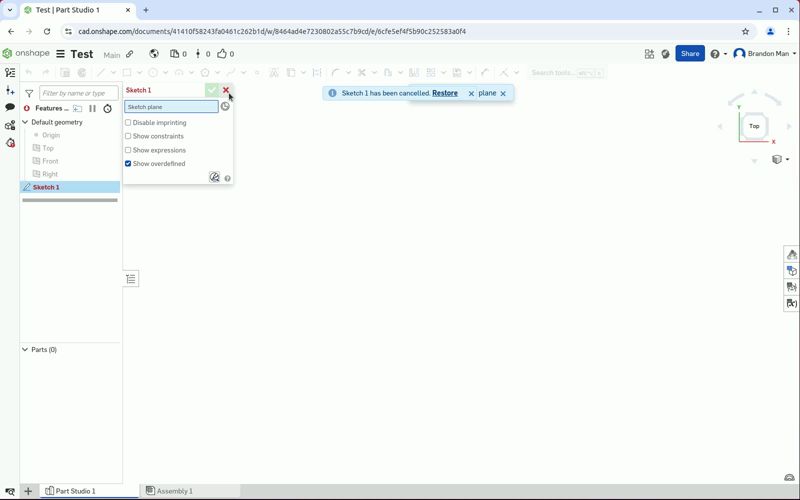
mouse_move(73, 150)
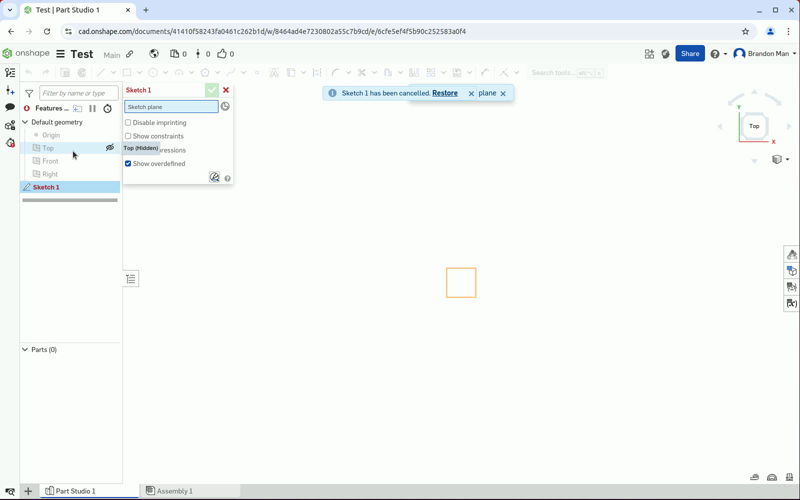
click(73, 150)
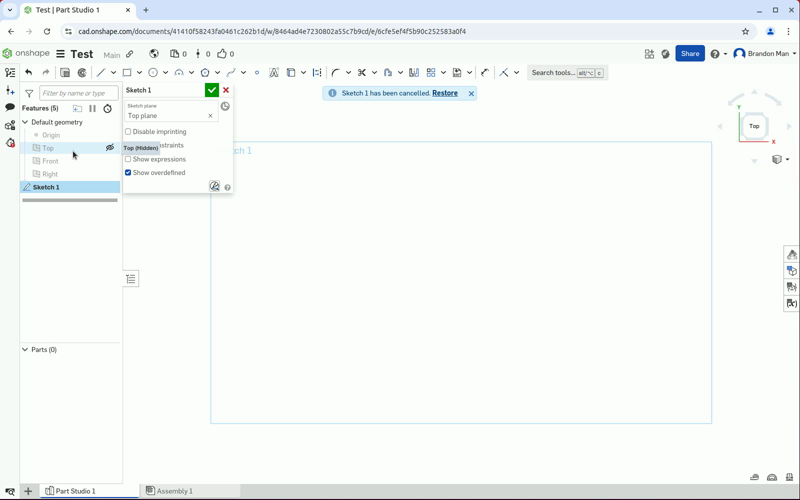
mouse_move(73, 352)
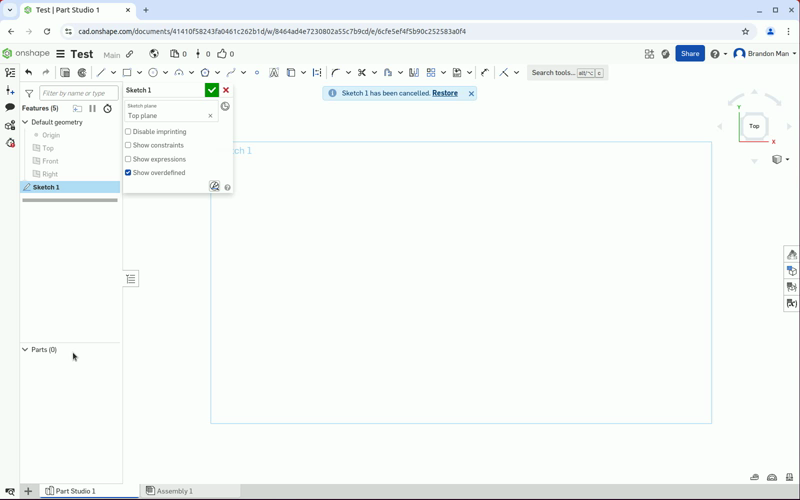
key(y)
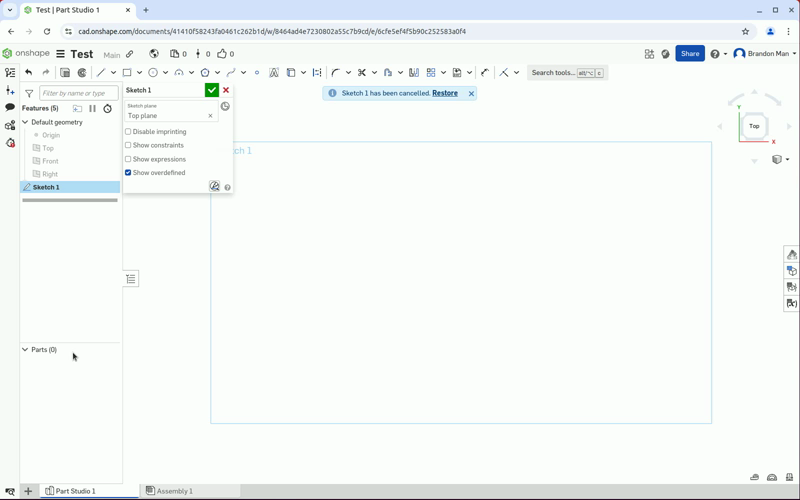
key(c)
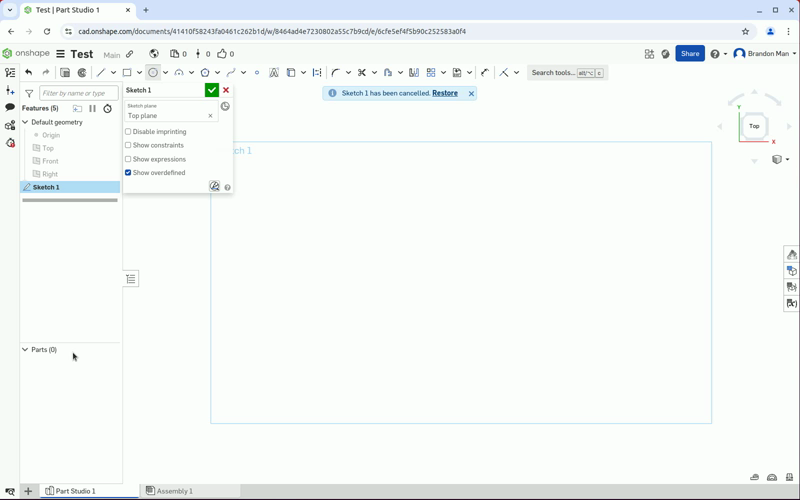
key_down(shift)
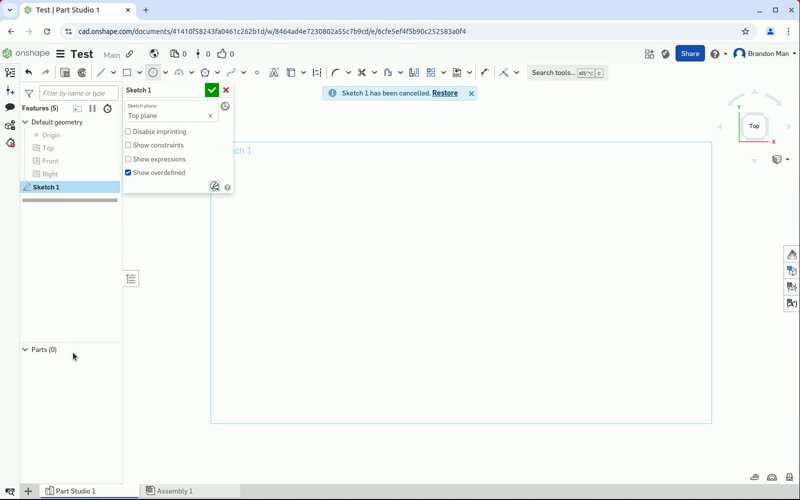
mouse_move(461, 282)
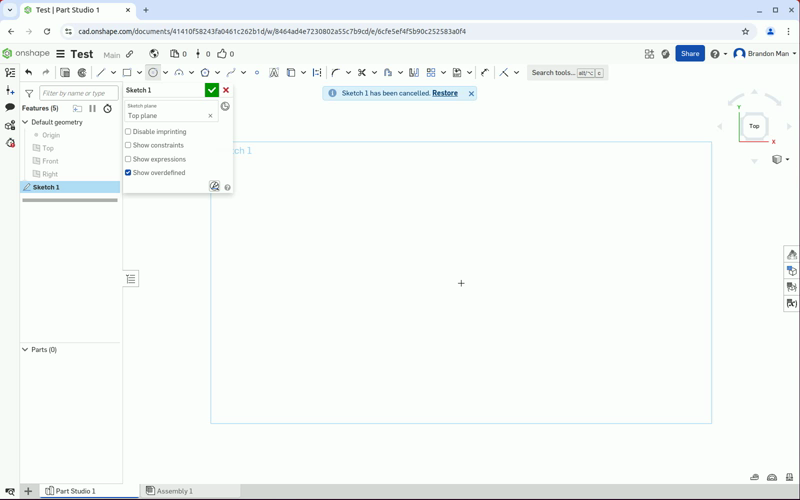
click(461, 282)
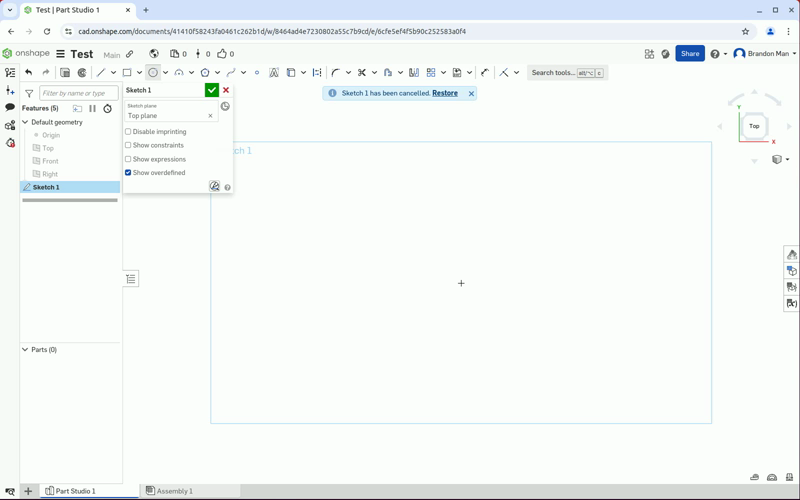
key_up(shift)
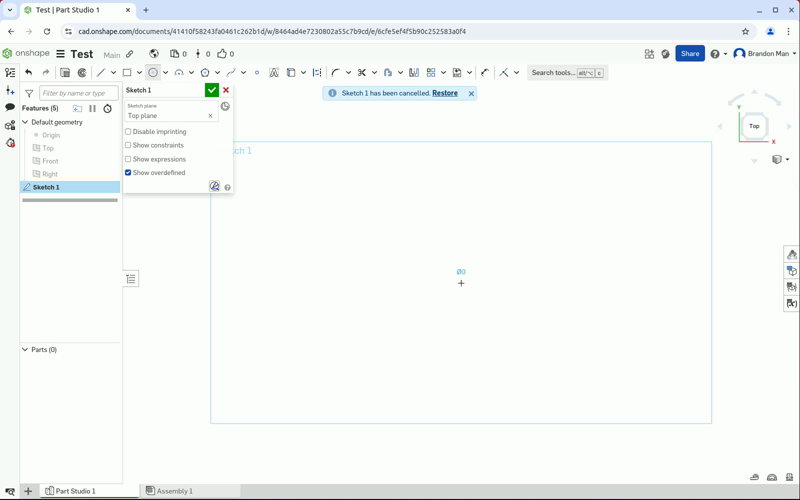
mouse_move(574, 282)
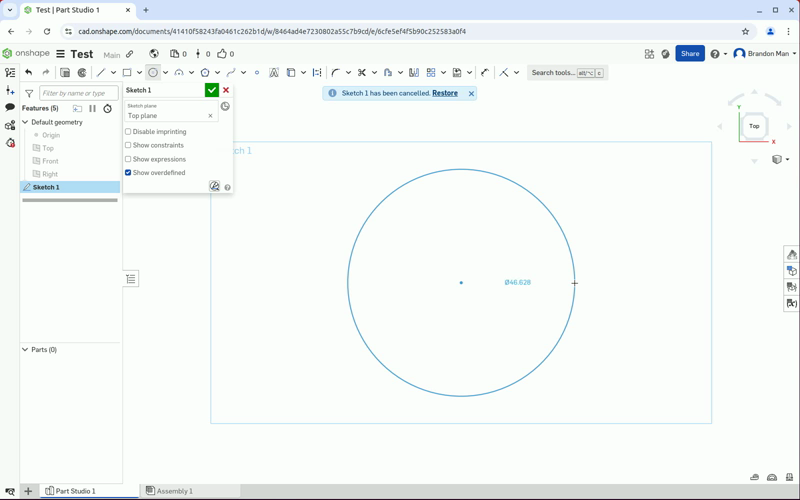
click(574, 282)
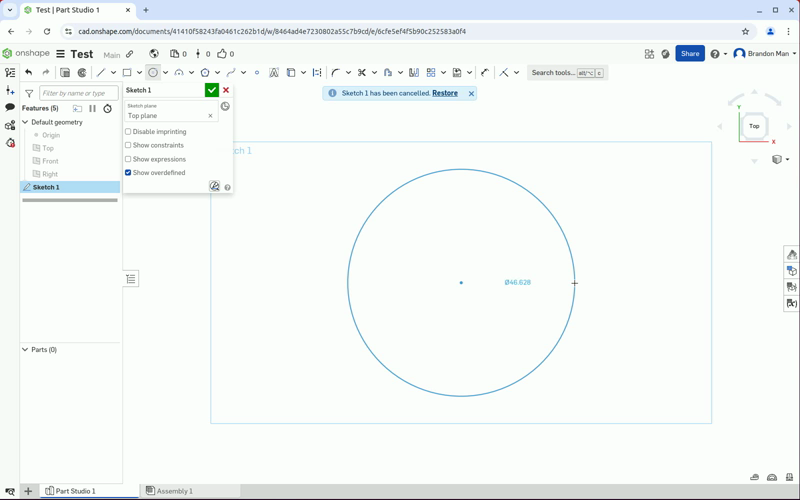
key(esc)
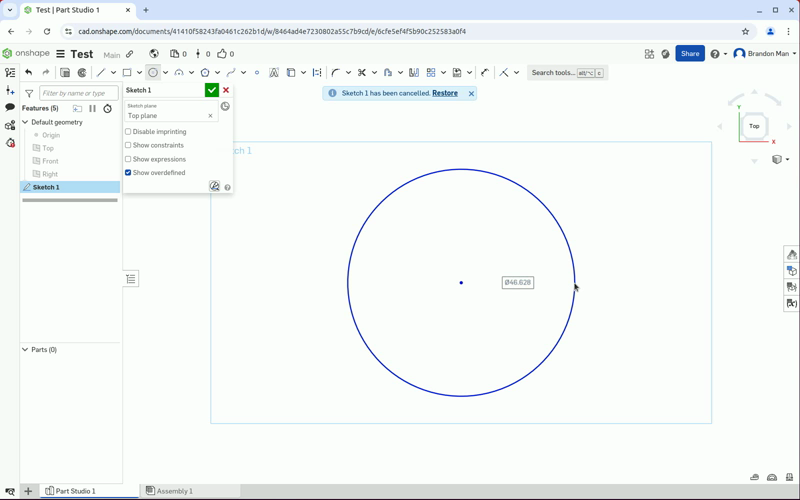
key(c)
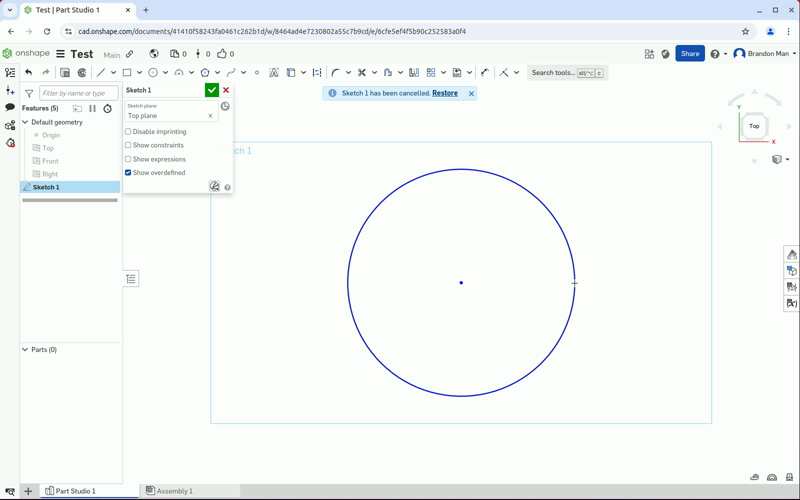
key_down(shift)
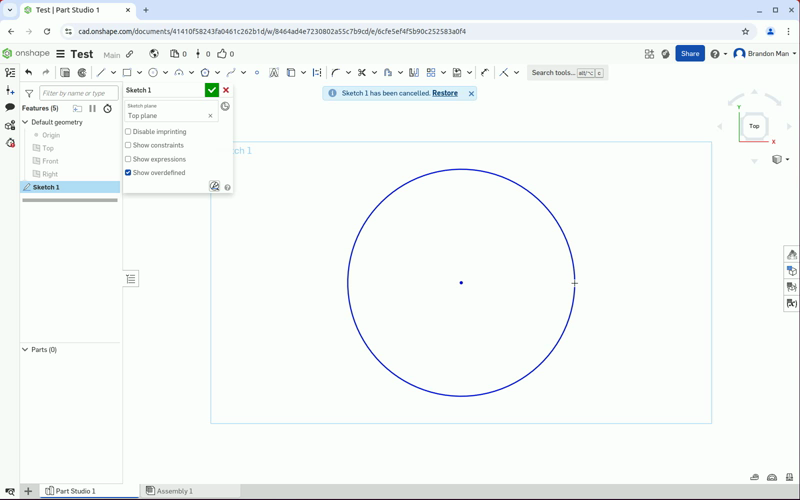
mouse_move(461, 282)
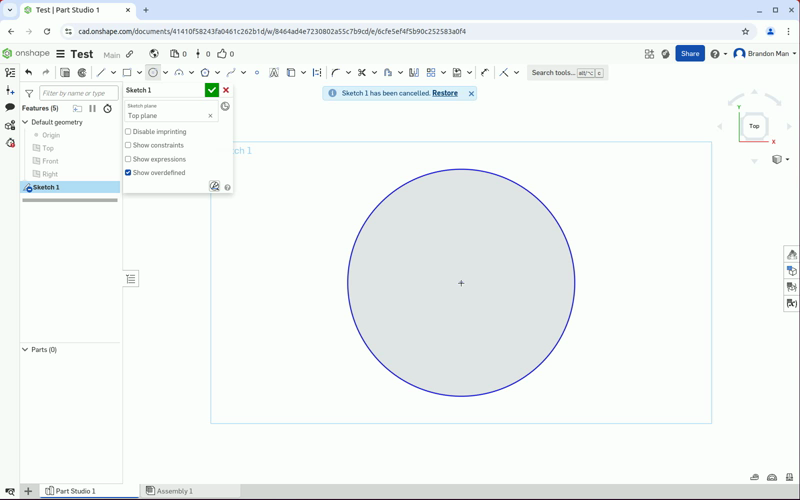
click(461, 282)
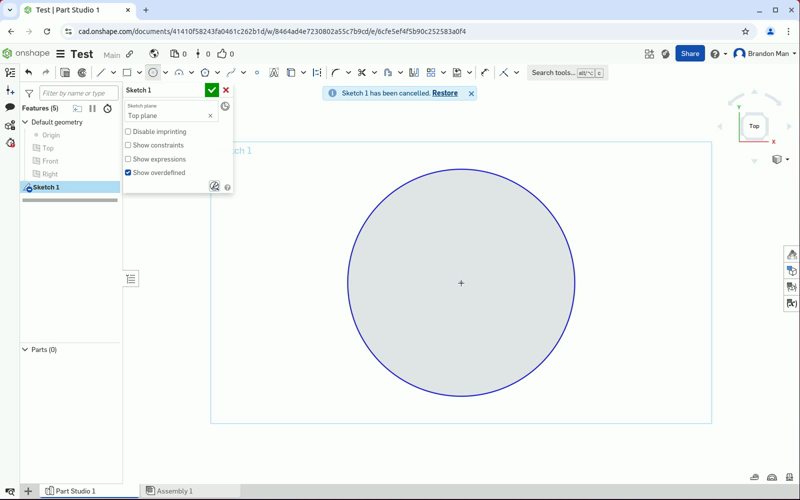
key_up(shift)
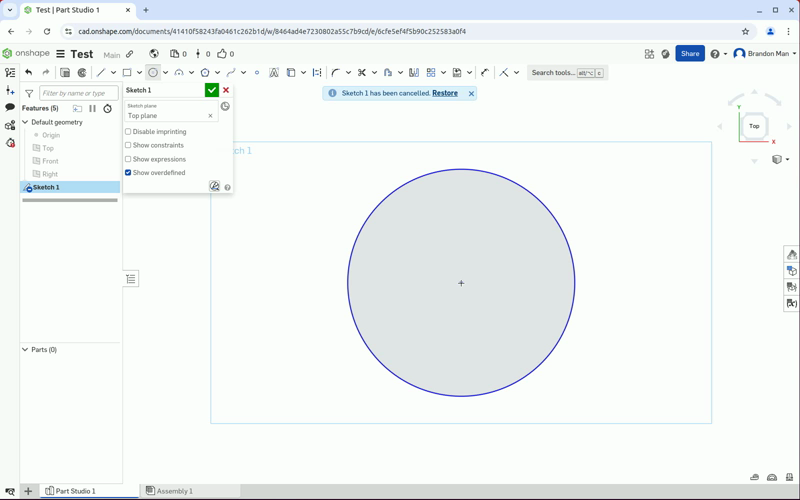
mouse_move(558, 282)
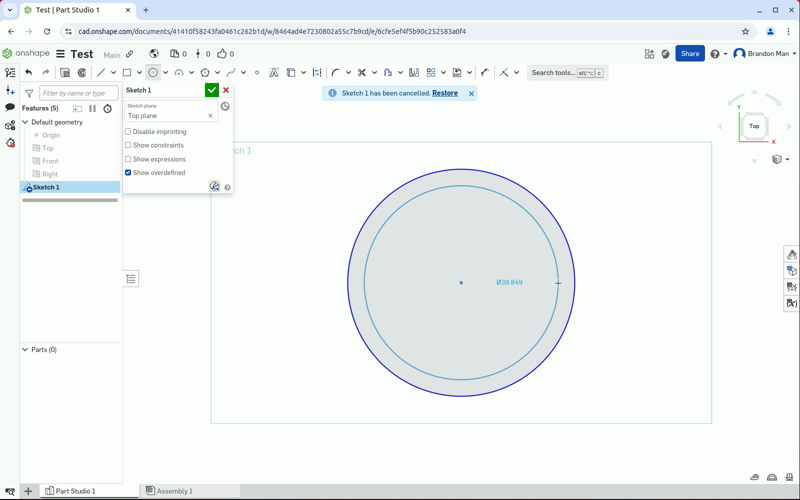
click(558, 282)
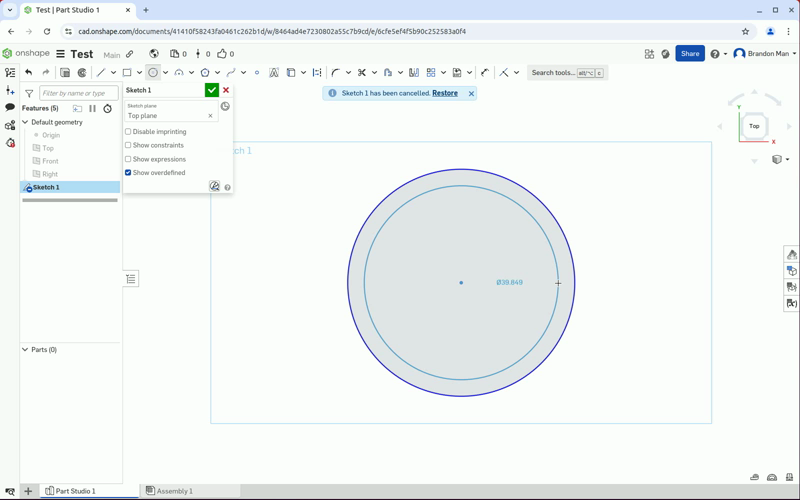
key(esc)
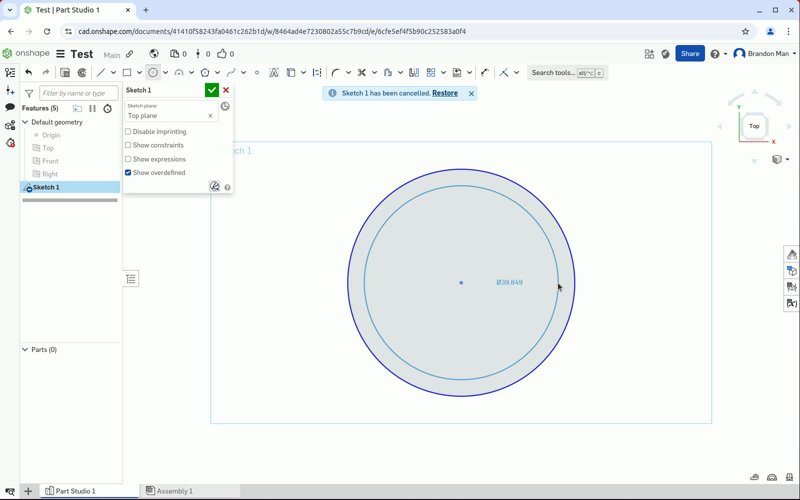
mouse_move(526, 365)
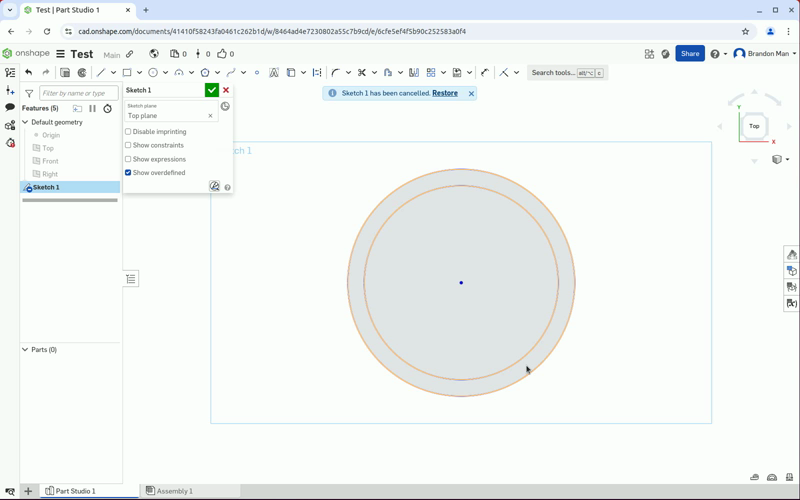
click(526, 365)
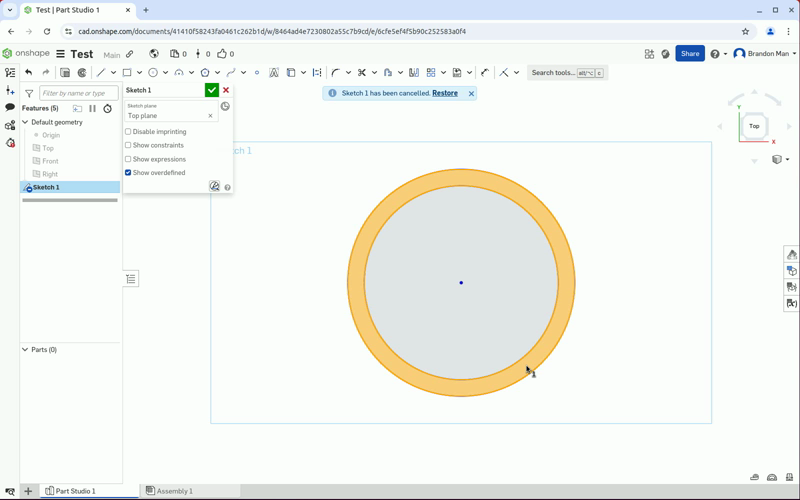
mouse_move(73, 352)
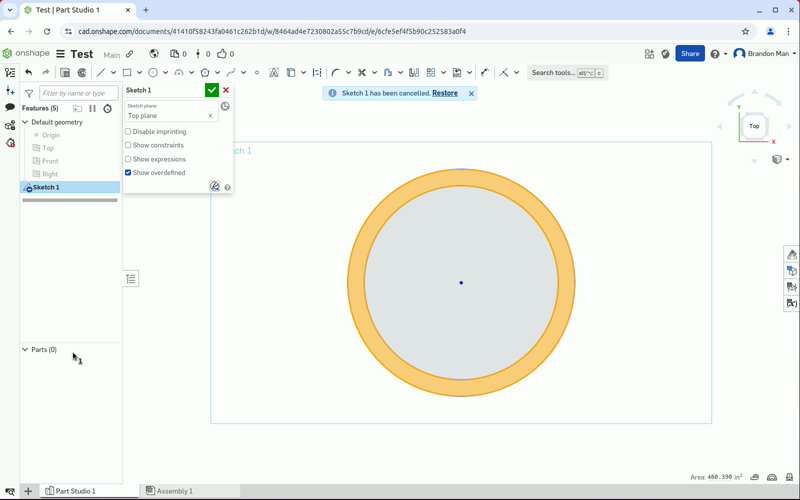
key(shift+y)
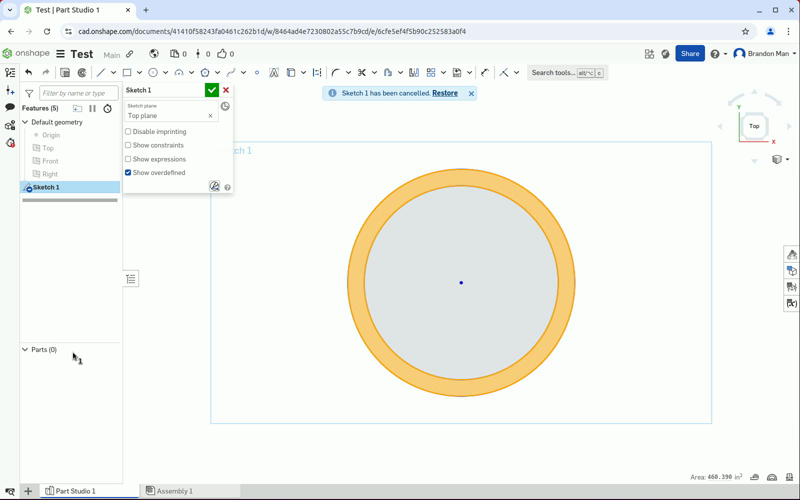
key(shift+e)
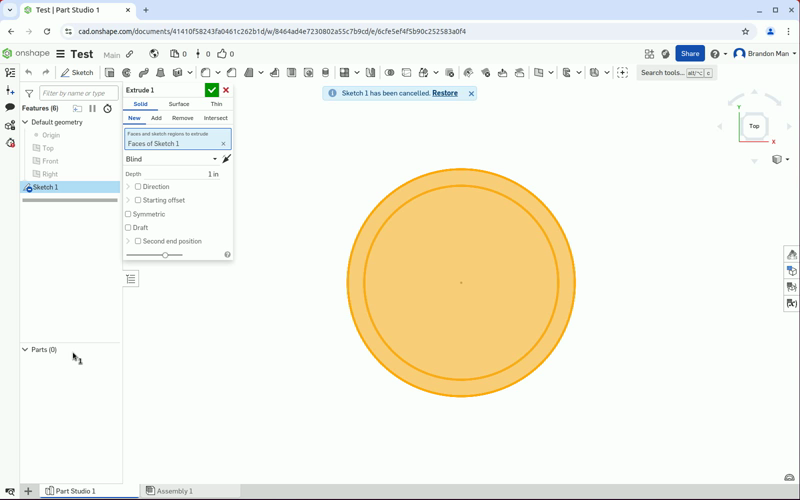
mouse_move(143, 106)
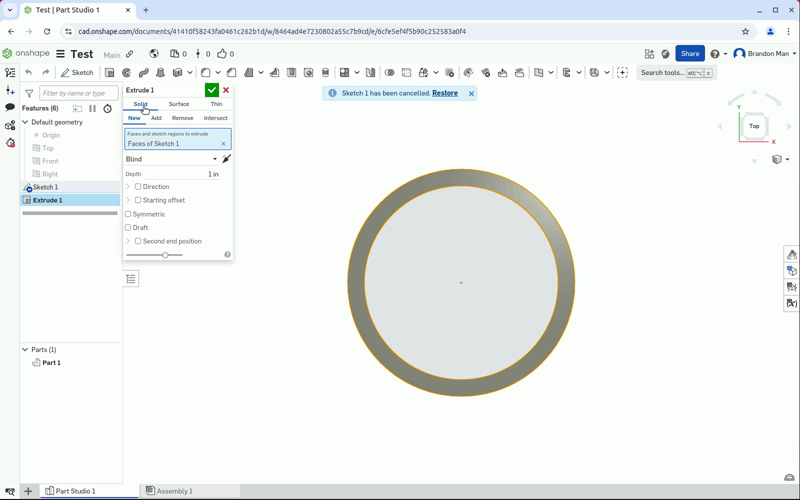
click(143, 106)
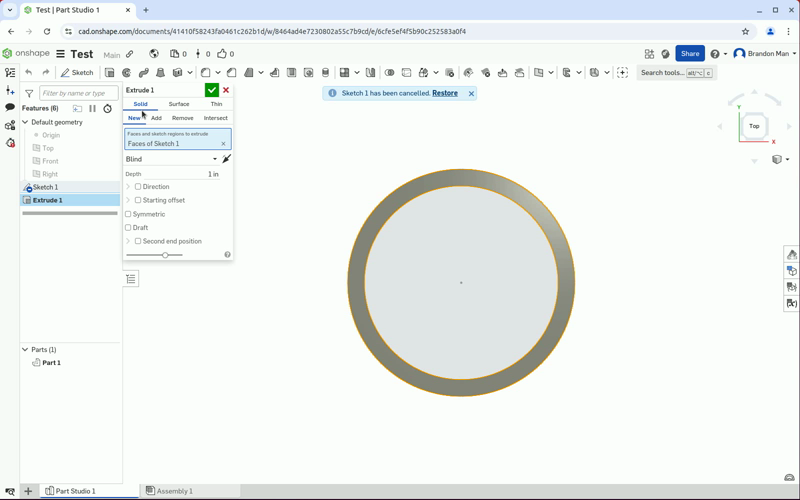
mouse_move(137, 120)
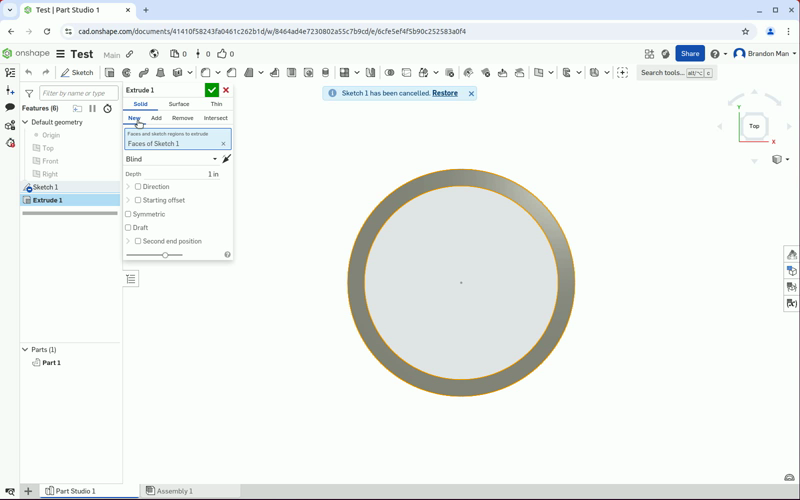
click(137, 120)
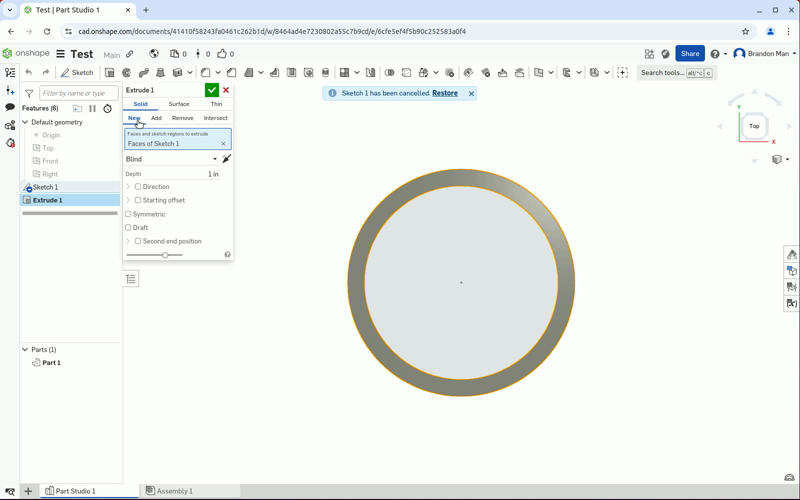
key(tab, 4)
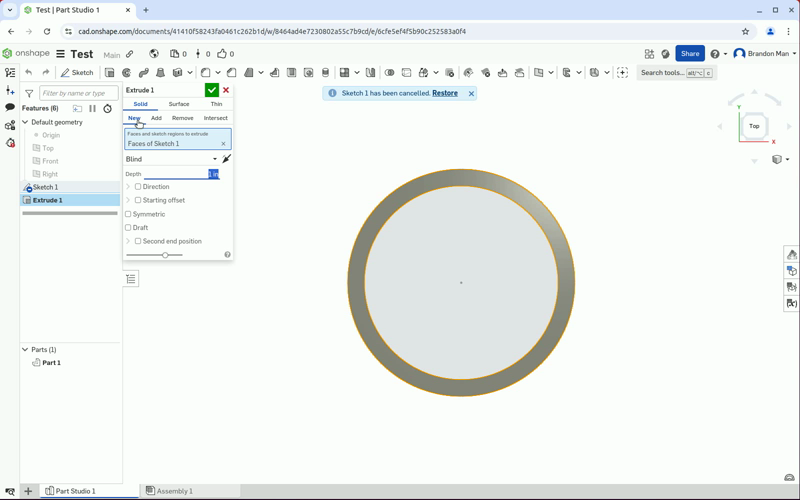
text(4.092)
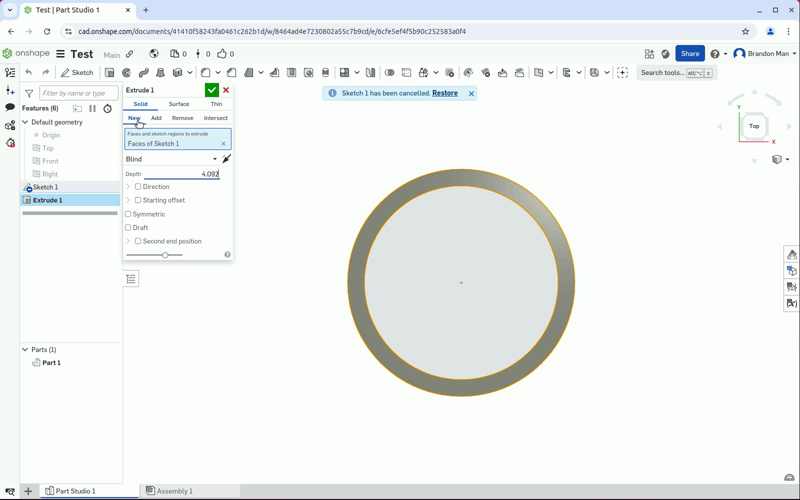
key(enter)
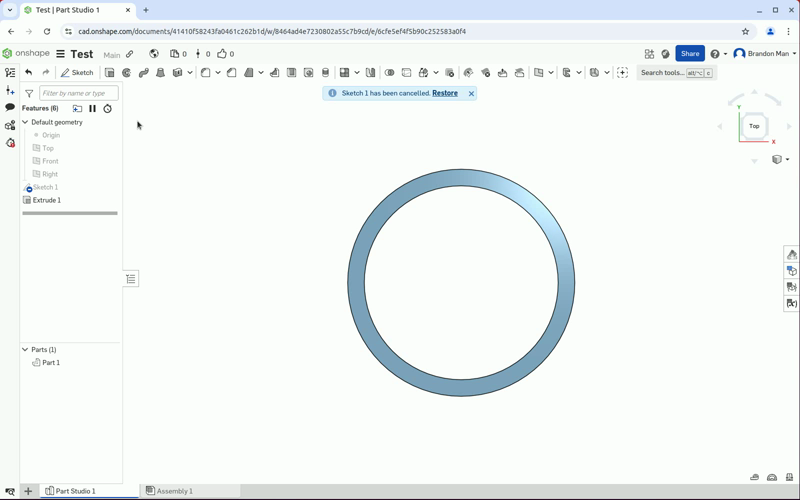
key(shift+h)
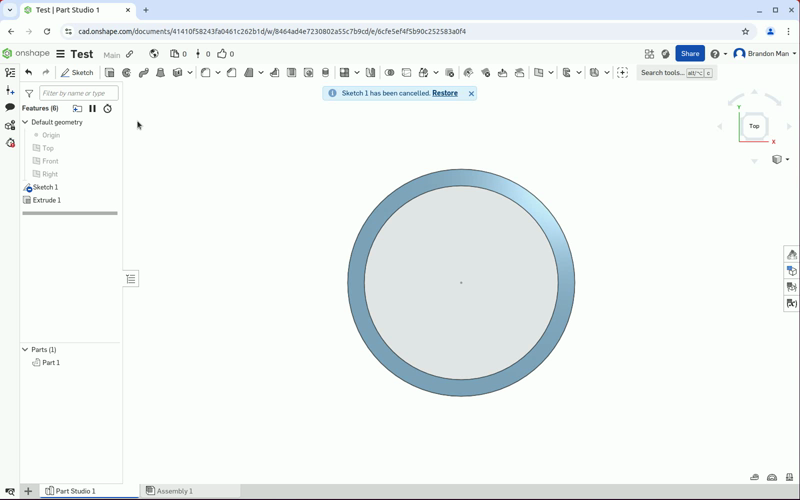
key(shift+h)
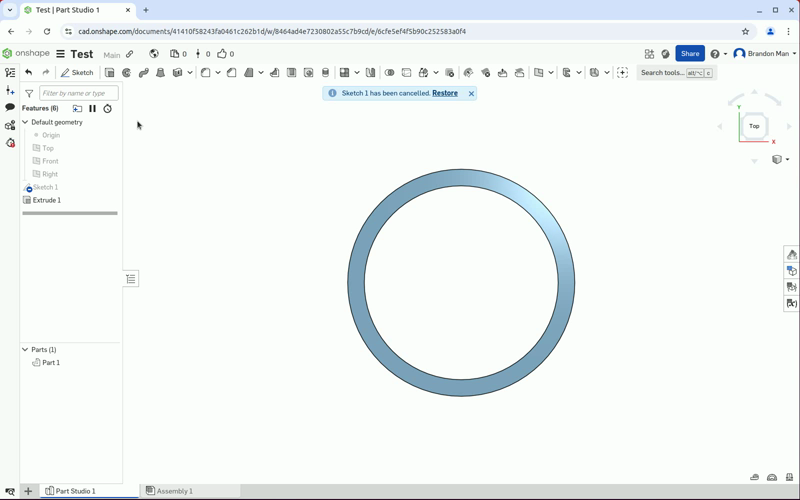
mouse_move(73, 189)
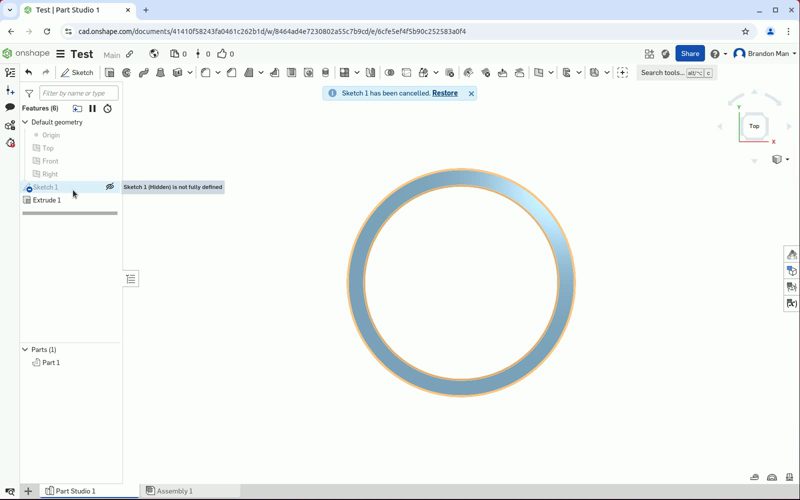
click(73, 189)
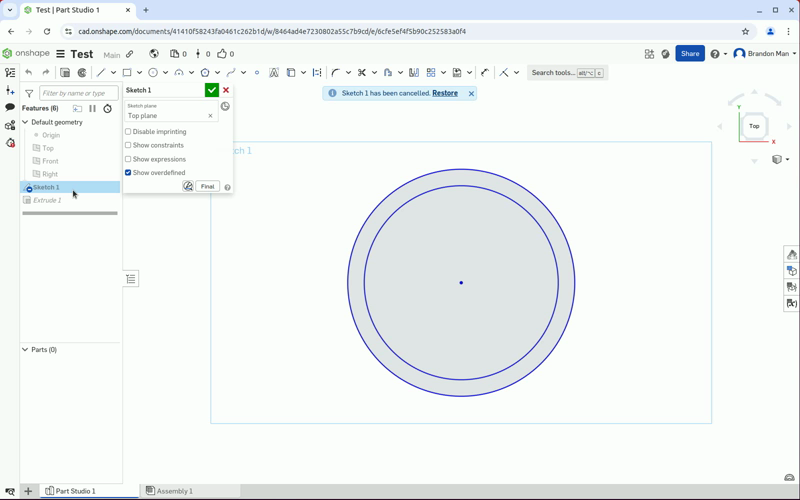
mouse_move(229, 92)
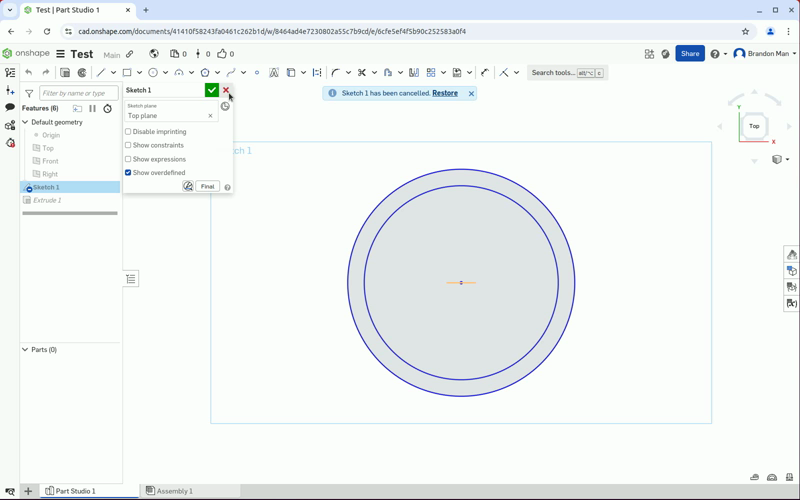
click(229, 92)
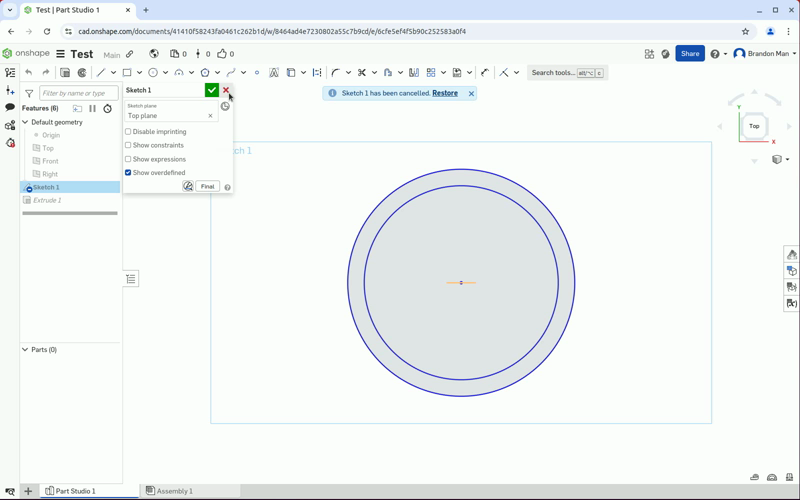
key(shift+s)
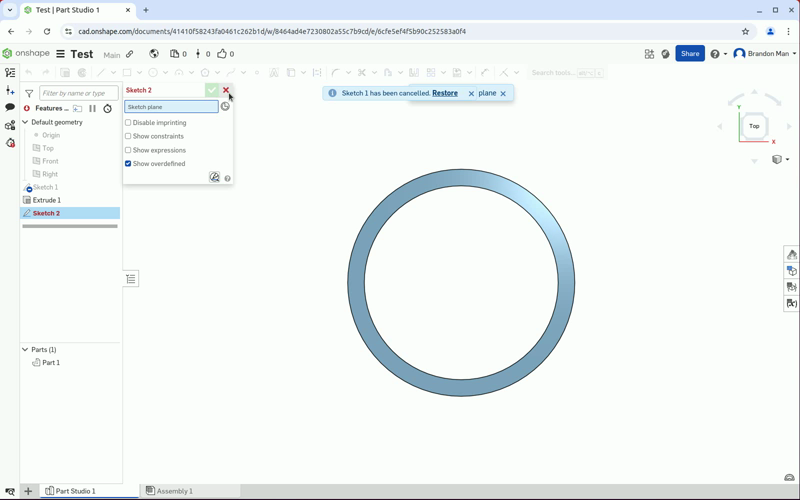
mouse_move(73, 150)
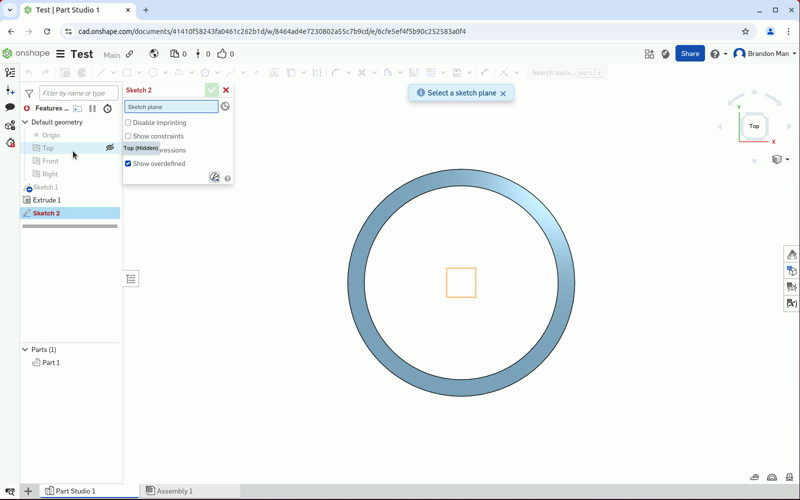
click(73, 150)
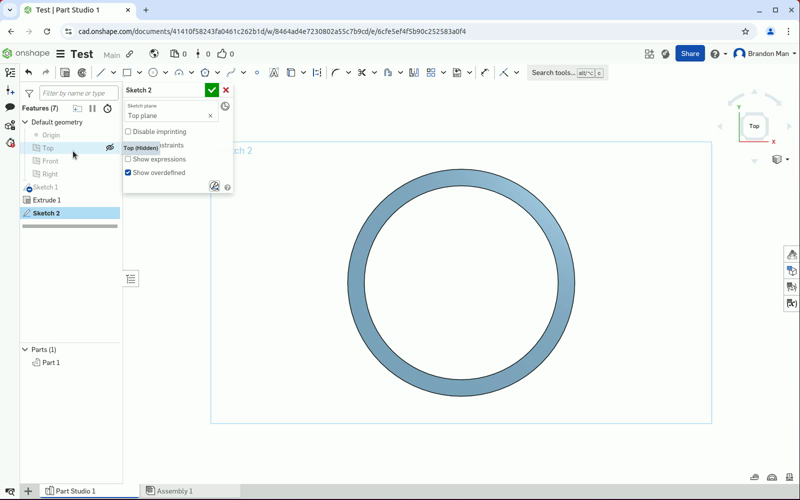
mouse_move(73, 352)
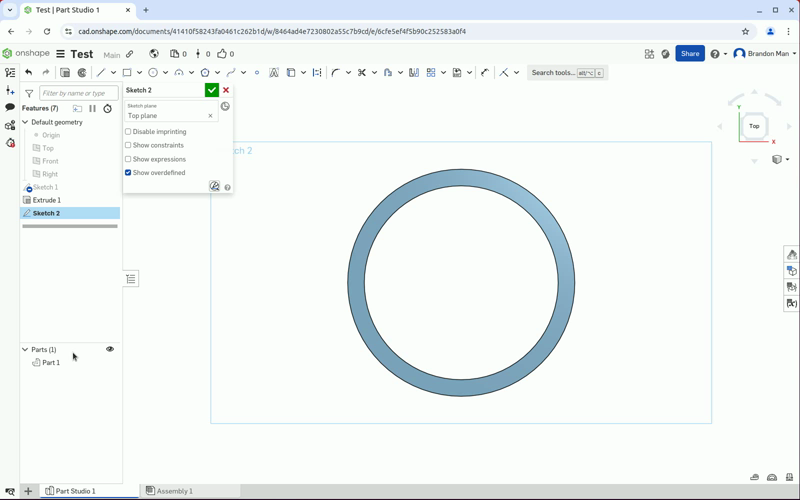
key(y)
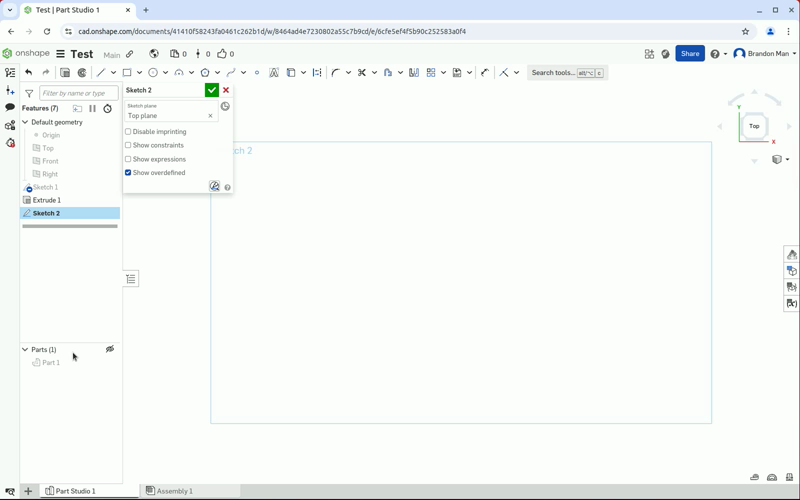
key(c)
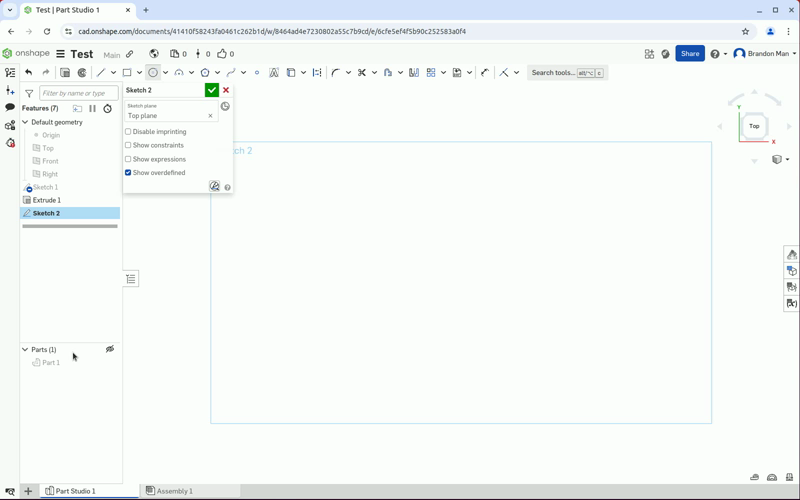
key_down(shift)
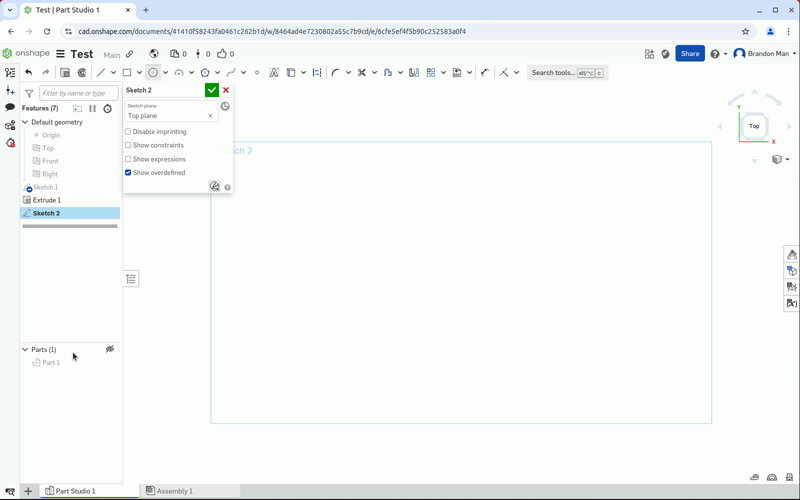
mouse_move(461, 282)
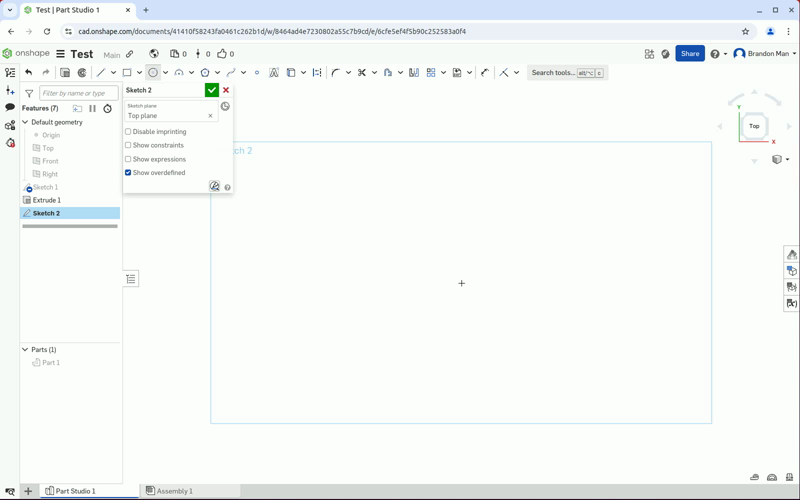
click(461, 282)
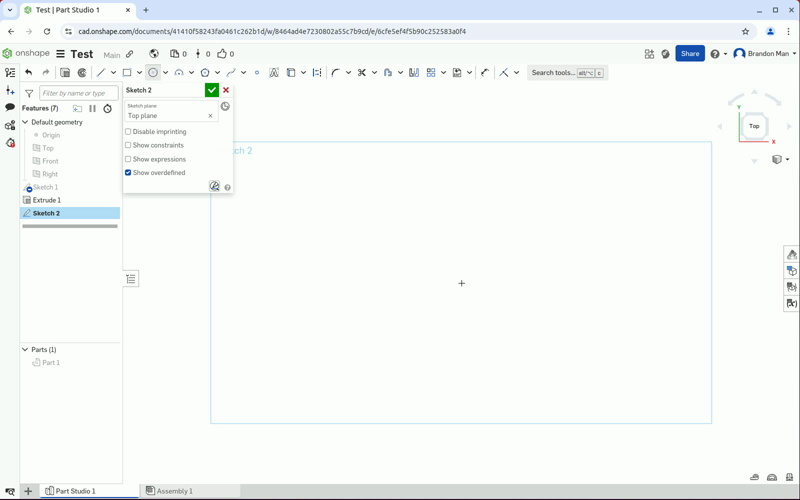
key_up(shift)
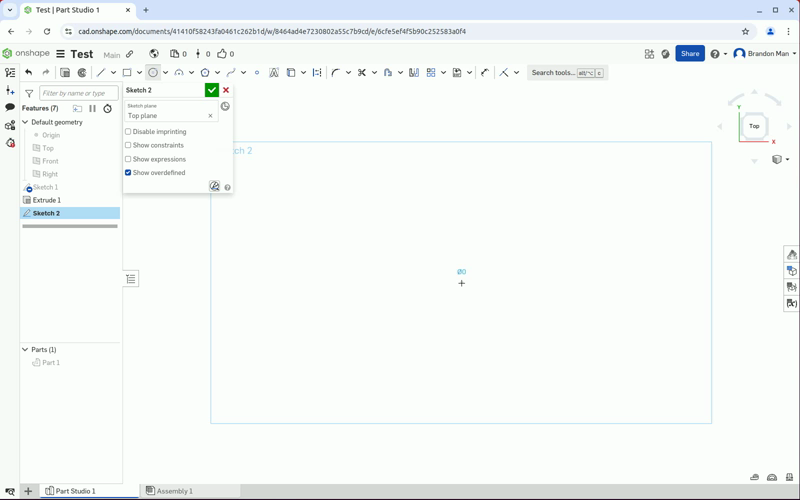
mouse_move(560, 282)
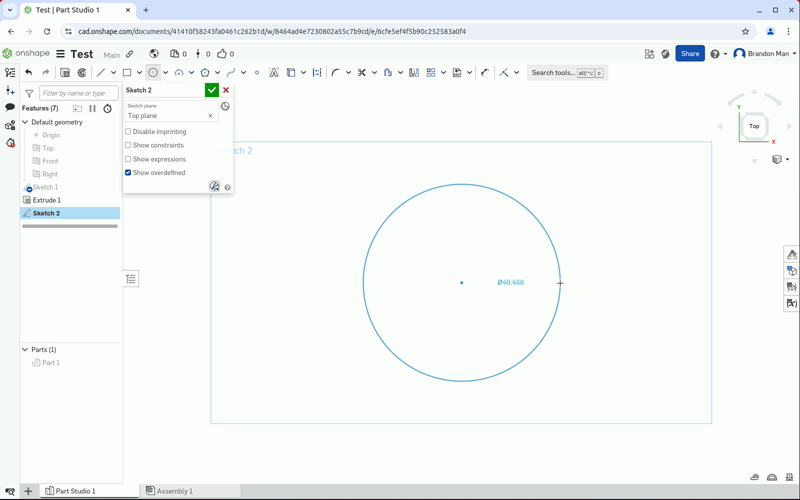
click(560, 282)
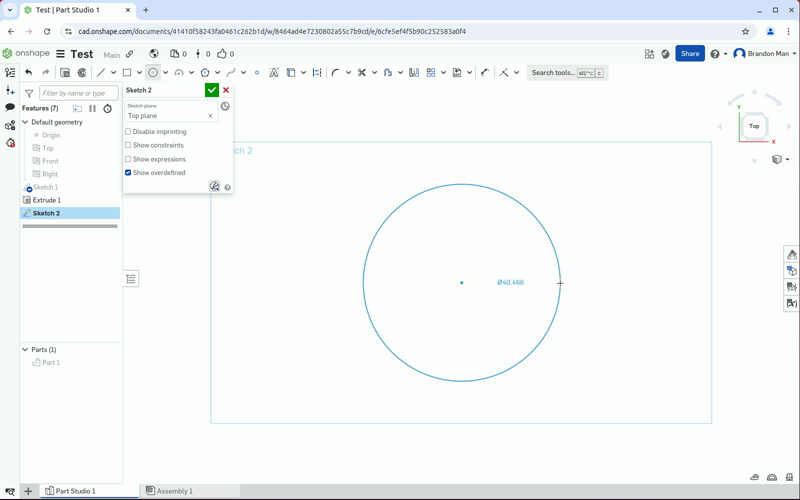
key(esc)
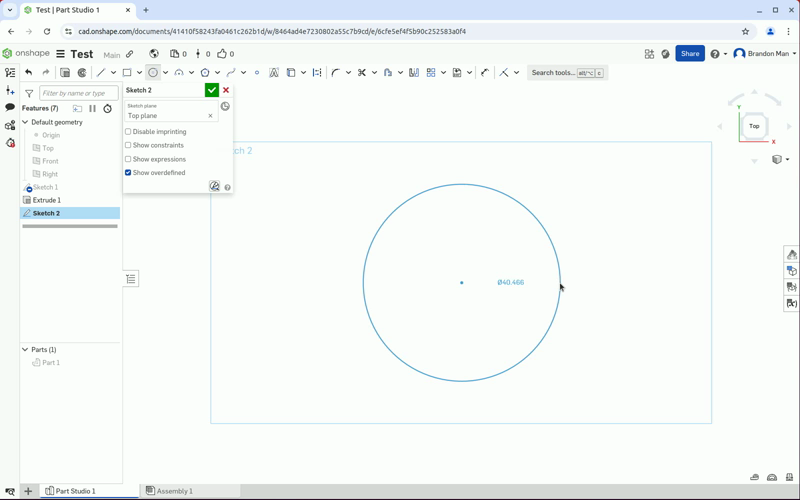
key(c)
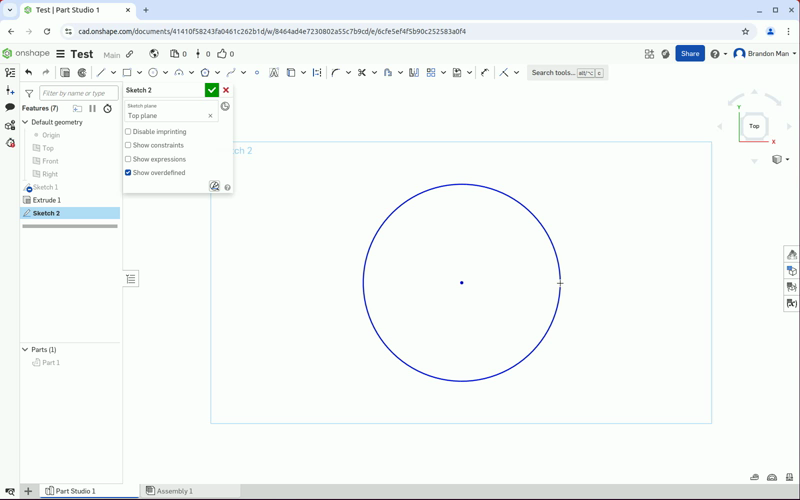
key_down(shift)
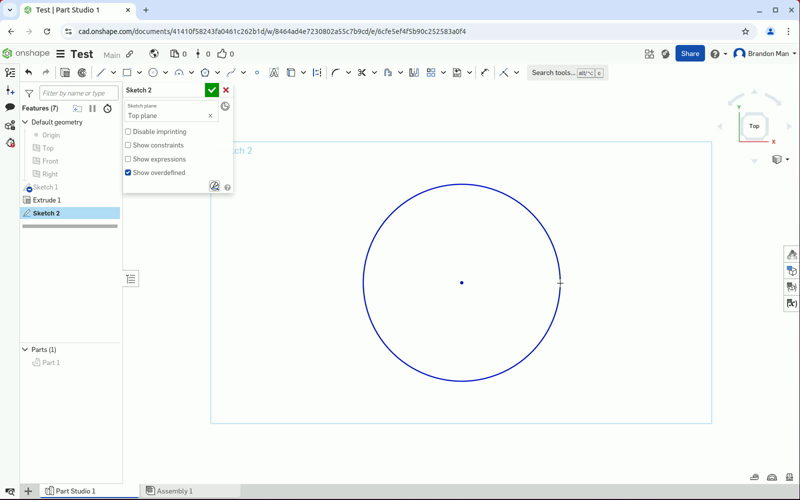
mouse_move(461, 282)
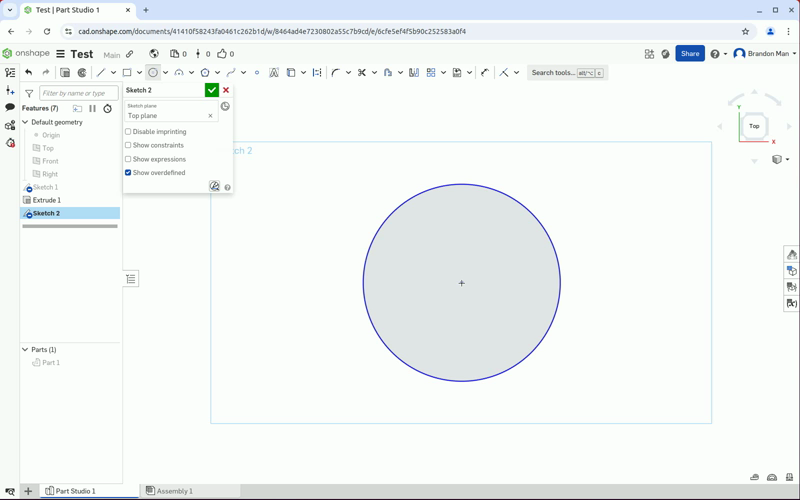
click(461, 282)
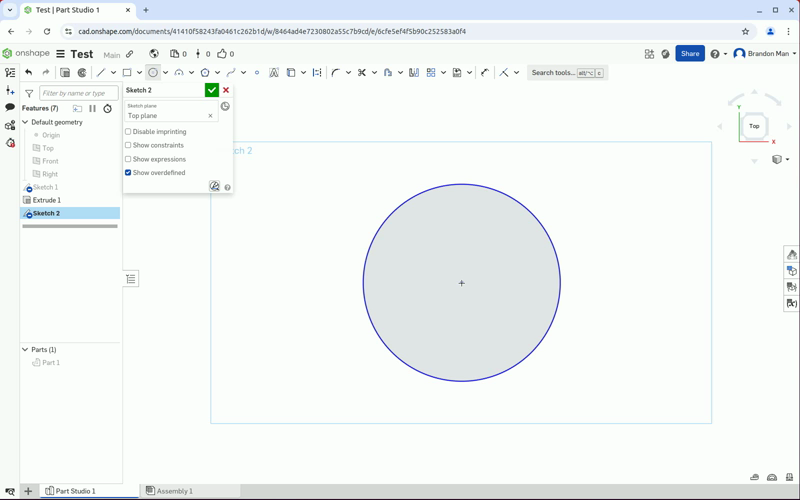
key_up(shift)
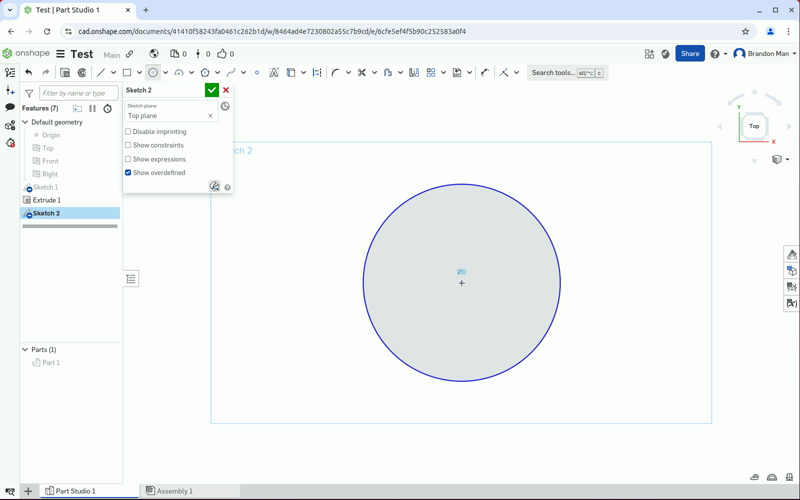
mouse_move(490, 282)
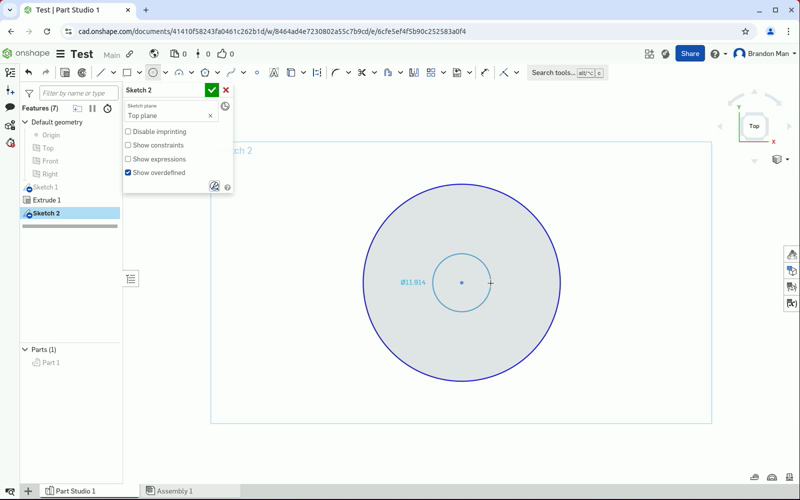
click(490, 282)
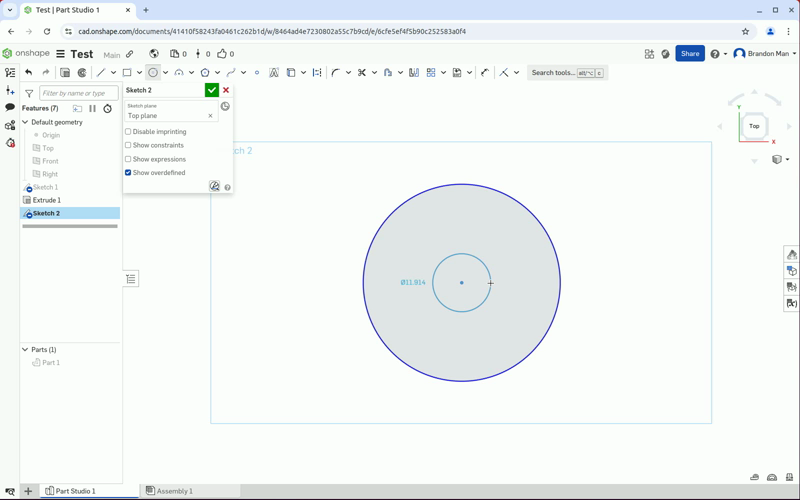
key(esc)
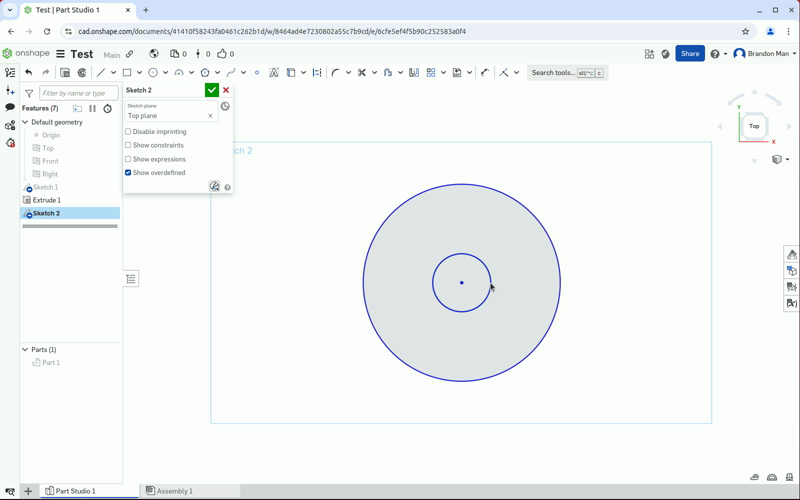
mouse_move(483, 335)
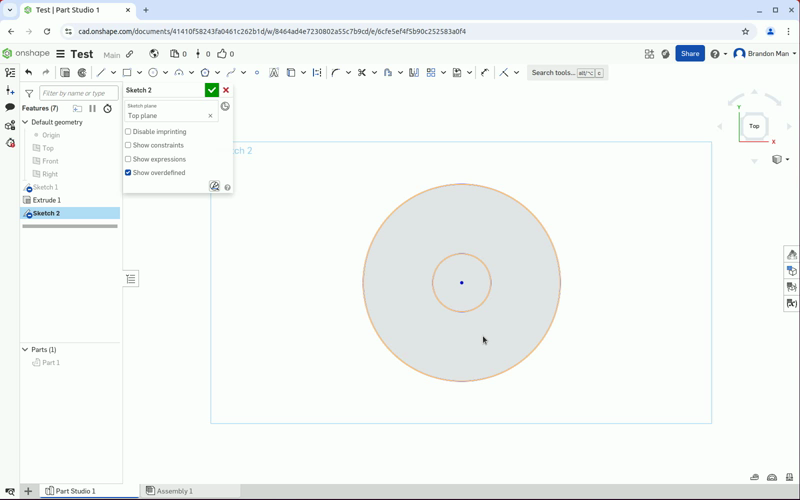
click(483, 335)
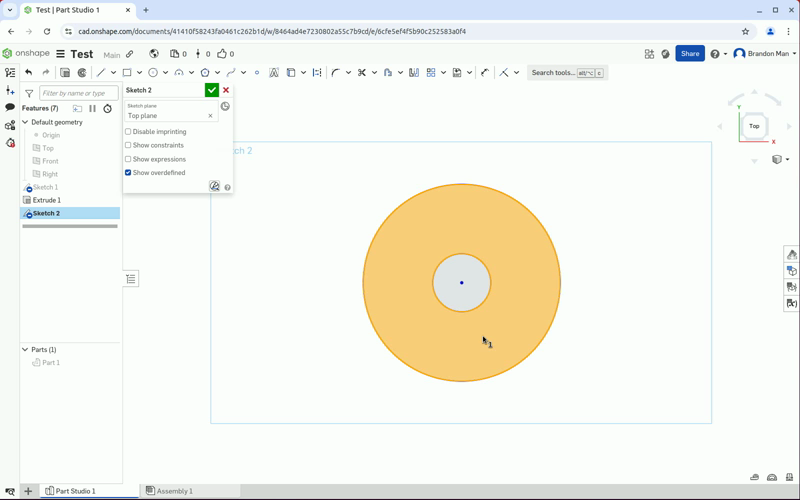
mouse_move(73, 352)
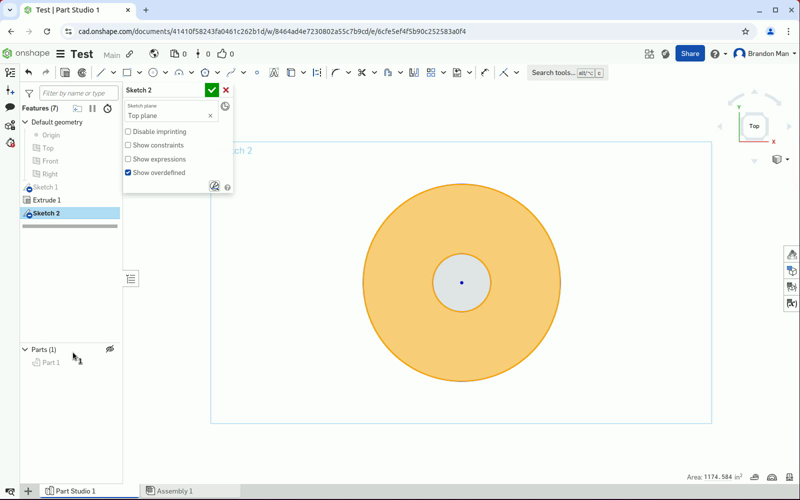
key(shift+y)
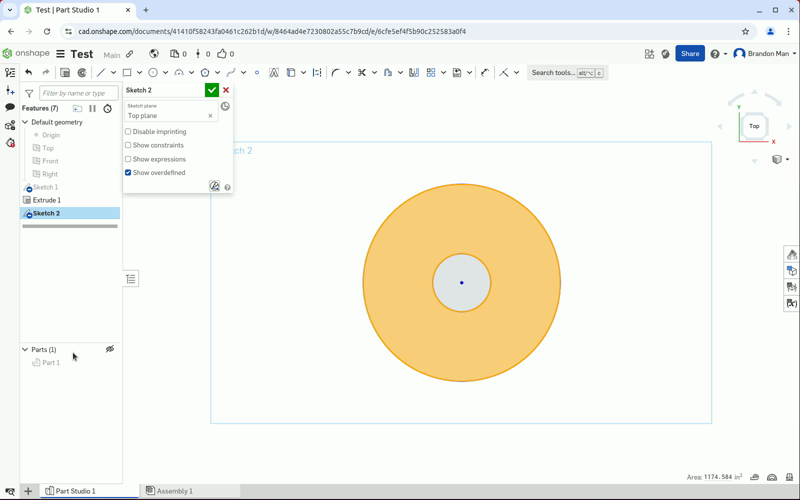
key(shift+e)
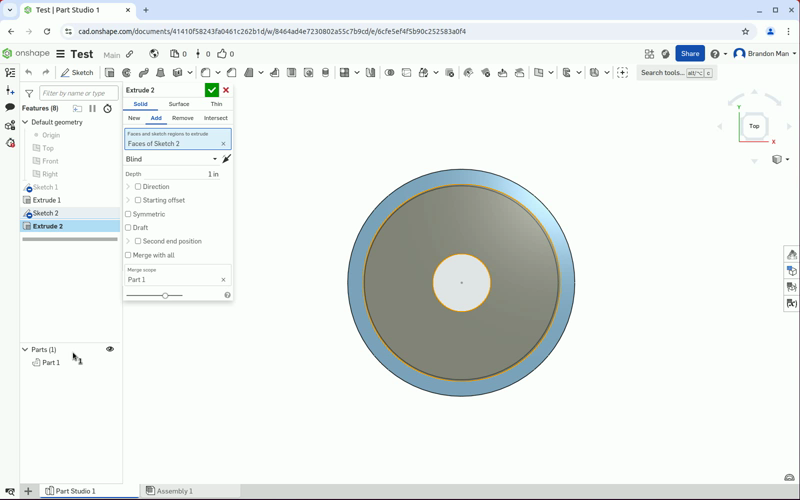
mouse_move(143, 106)
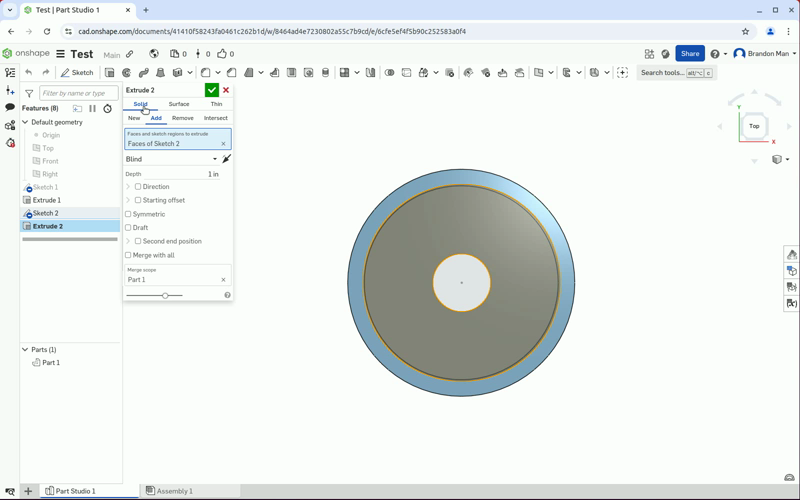
click(143, 106)
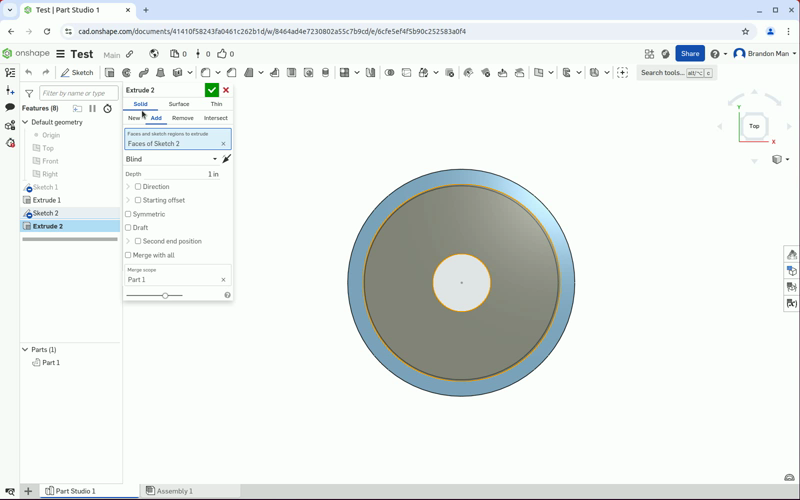
mouse_move(137, 120)
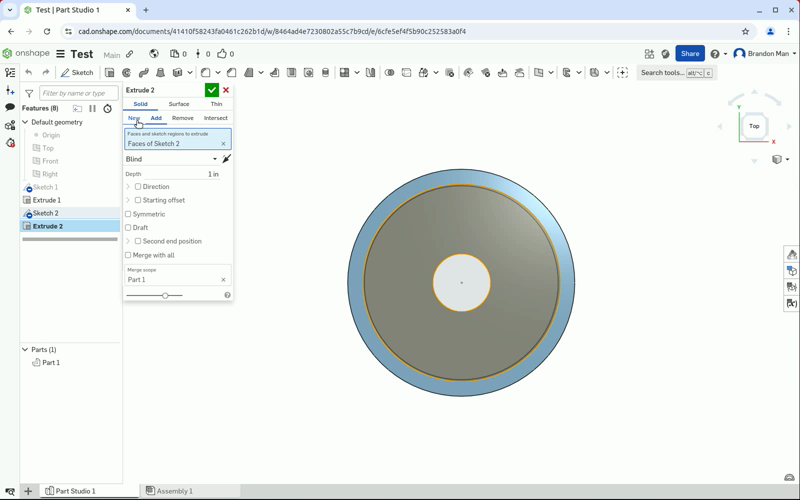
click(137, 120)
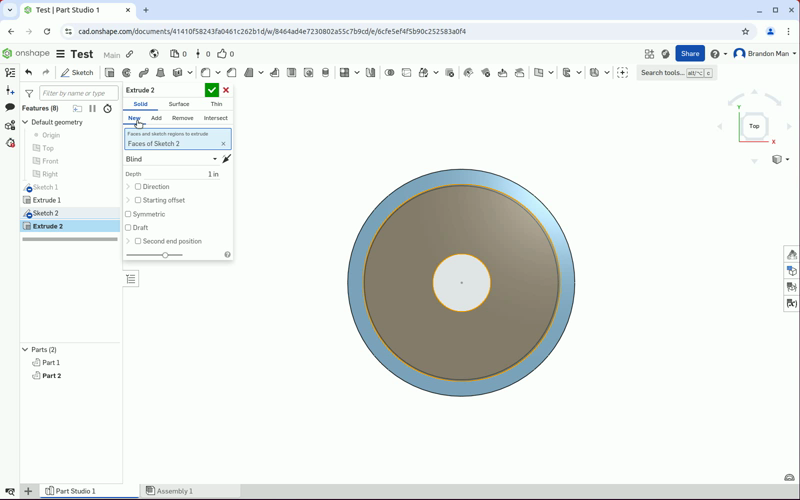
key(tab, 4)
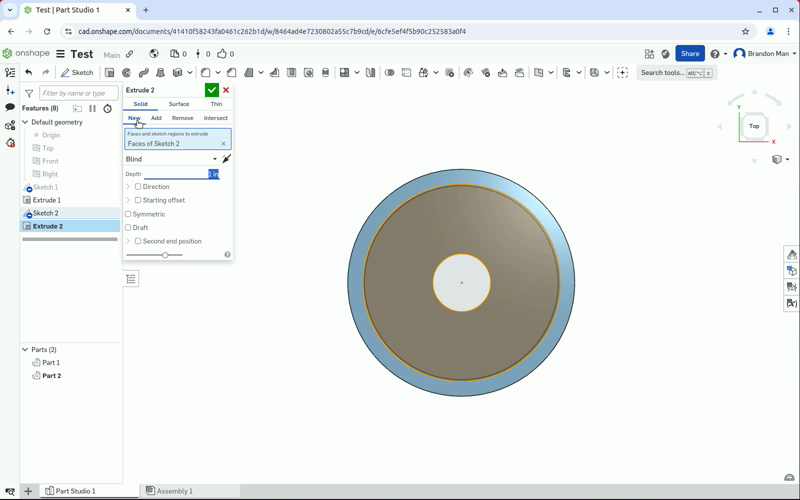
text(16.128)
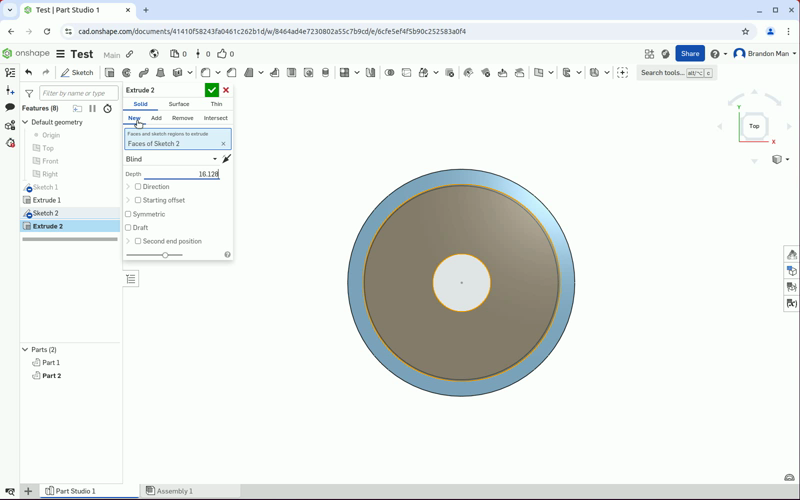
key(enter)
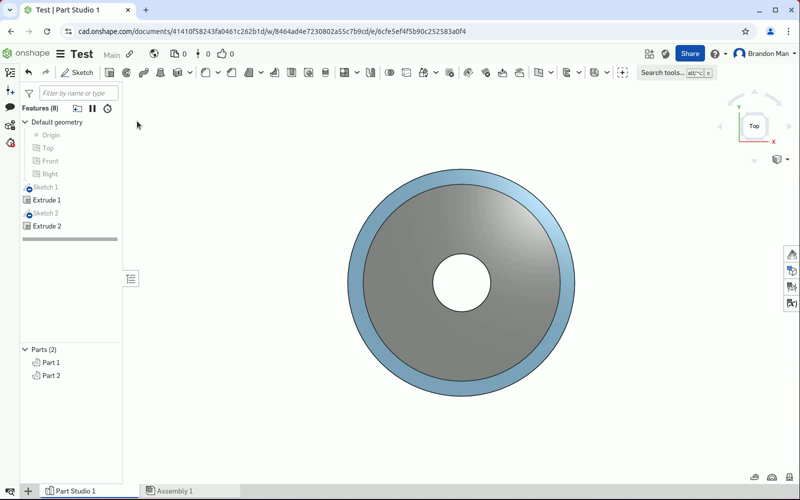
key(shift+h)
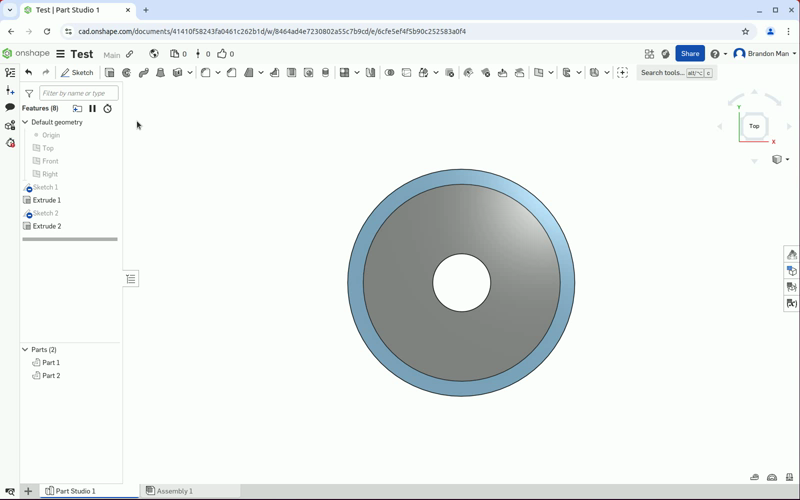
key(shift+h)
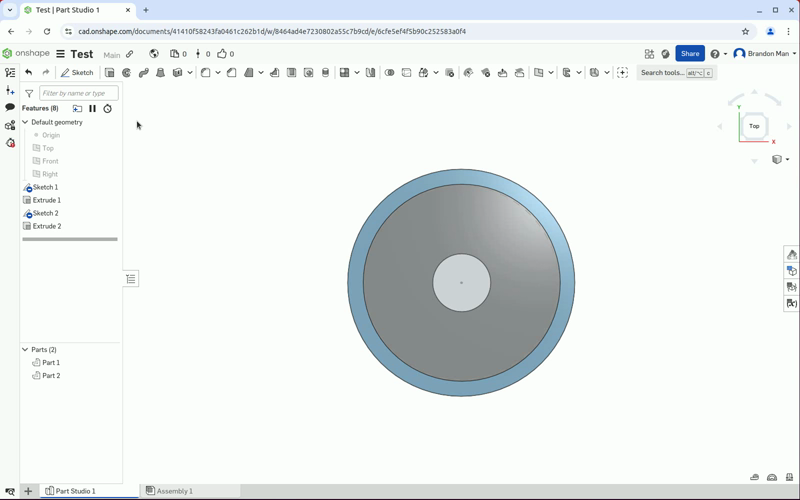
key(shift+7)
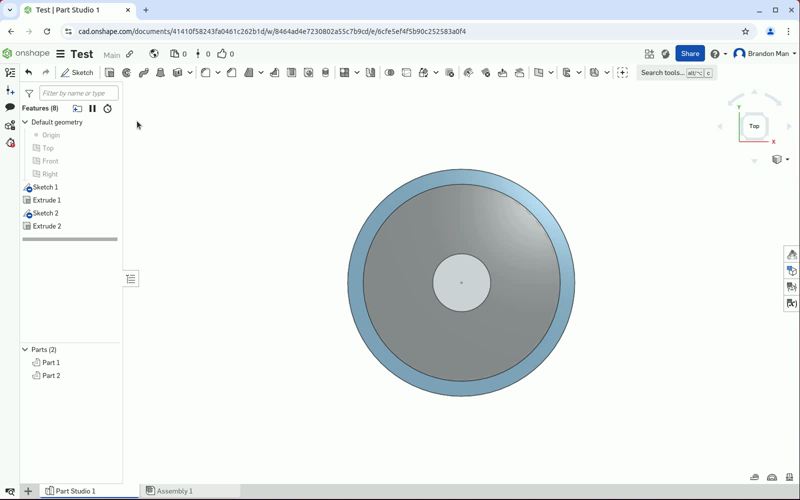
key(up, 3)
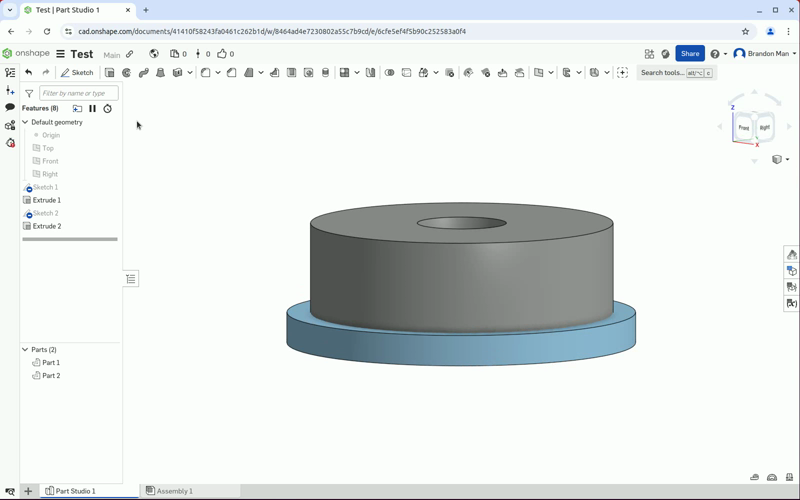
key(left, 3)
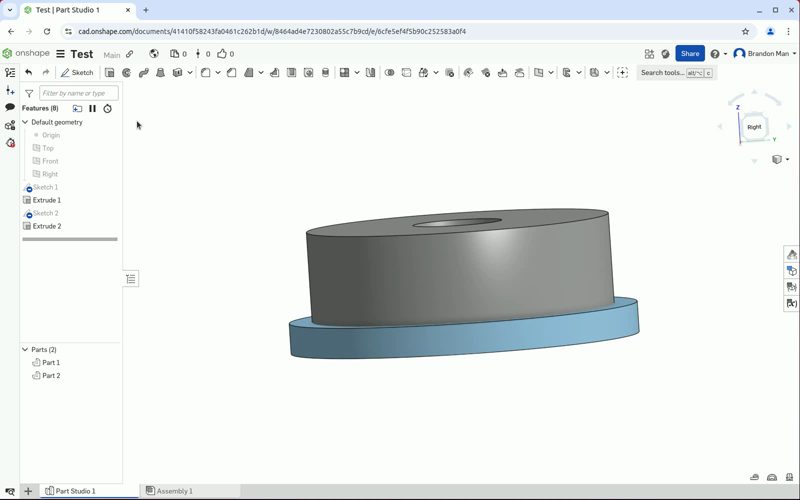
key(right, 3)
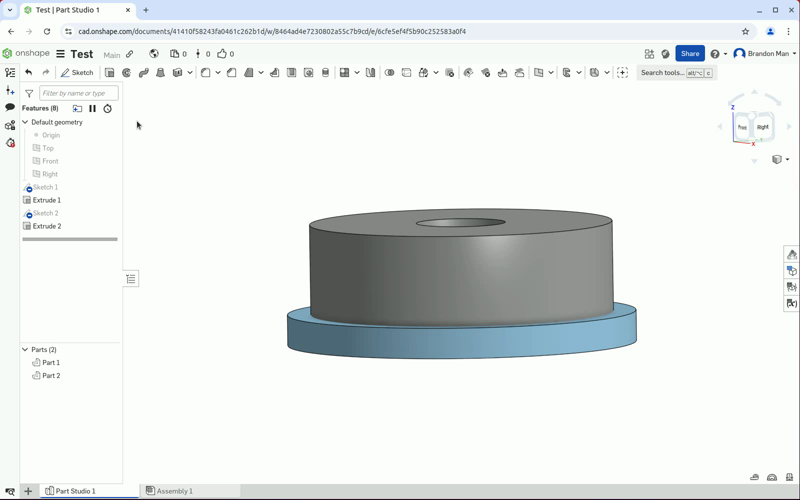
key(down, 3)
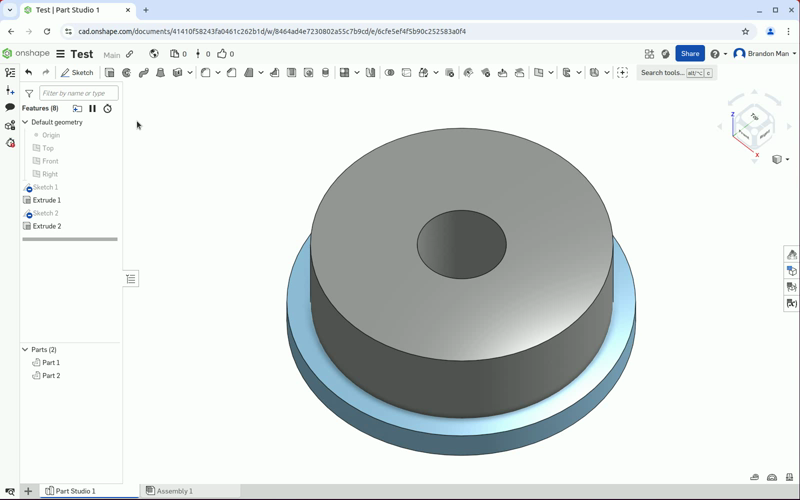
mouse_move(73, 189)
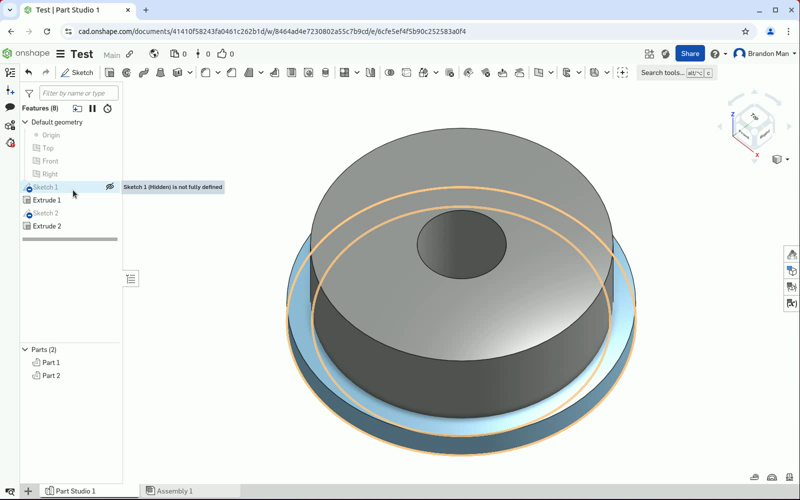
click(73, 189)